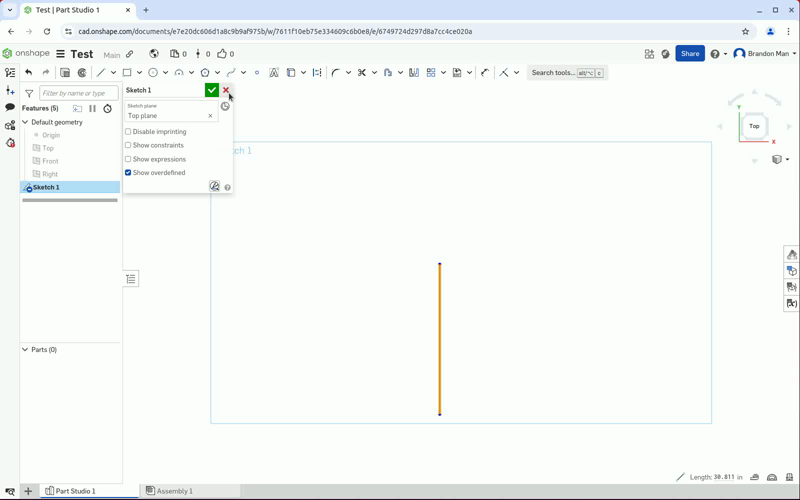
key(shift+h)
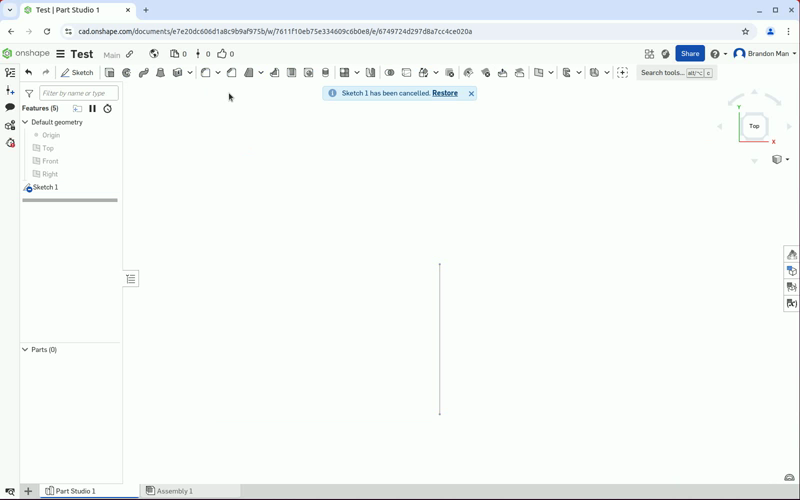
key(shift+s)
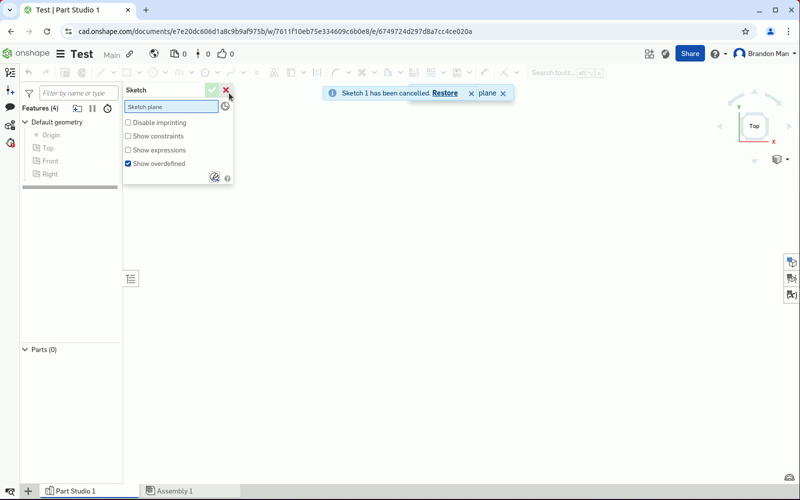
mouse_move(73, 150)
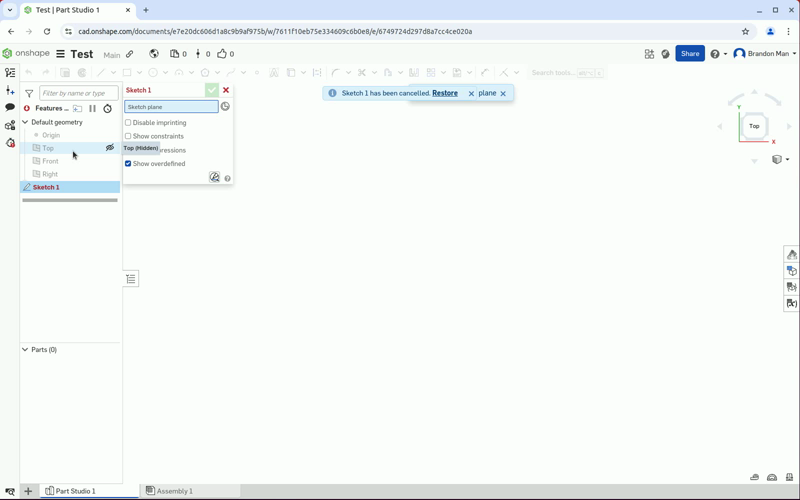
click(73, 150)
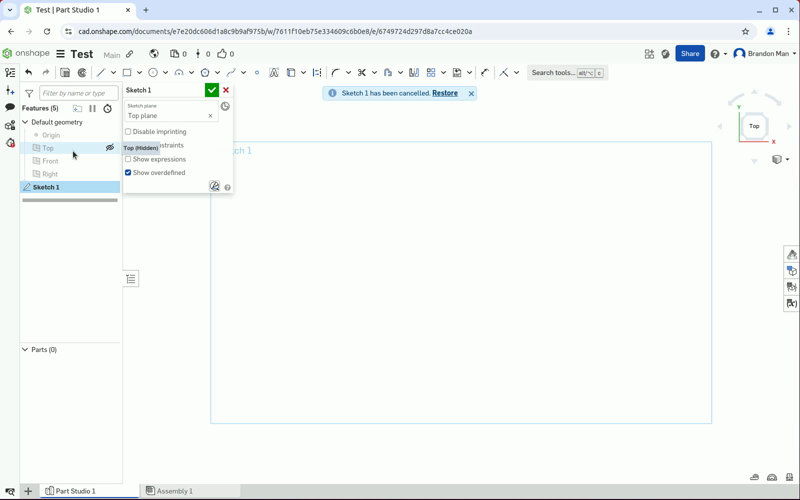
mouse_move(73, 352)
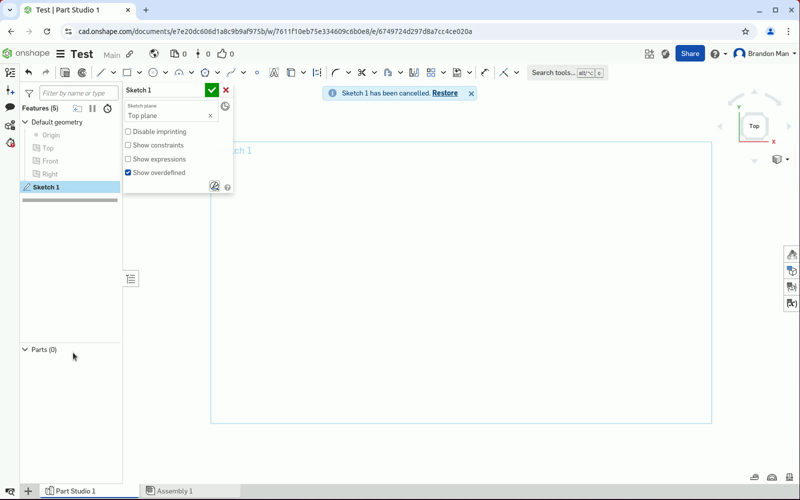
key(y)
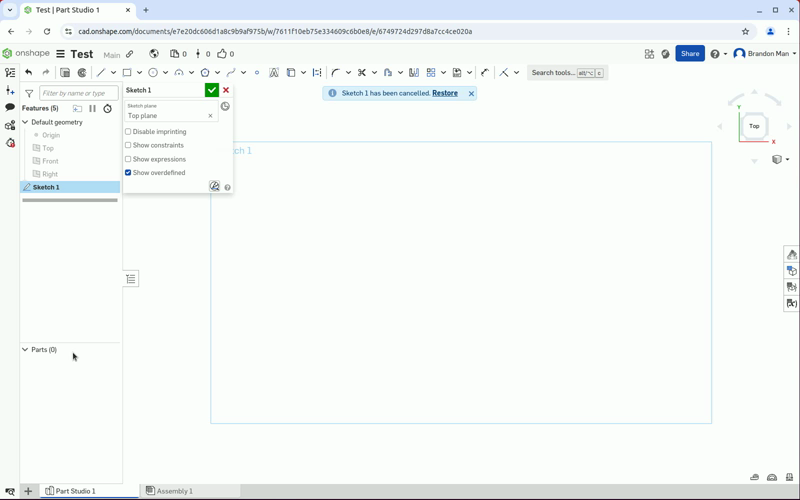
key(l)
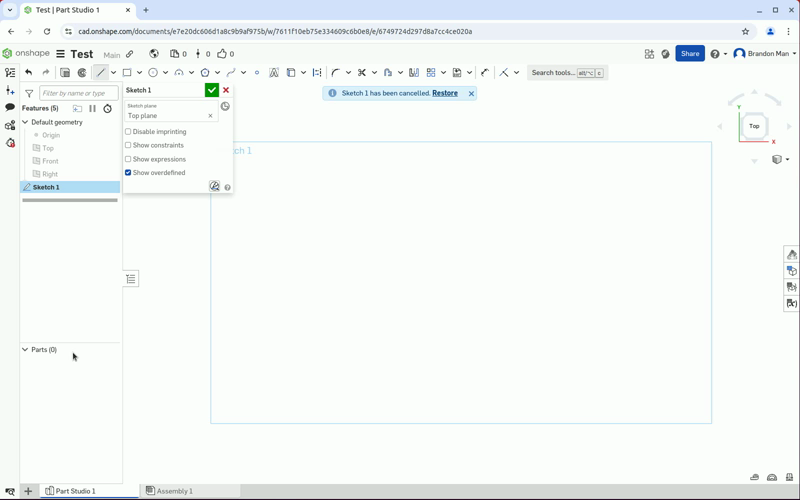
key_down(shift)
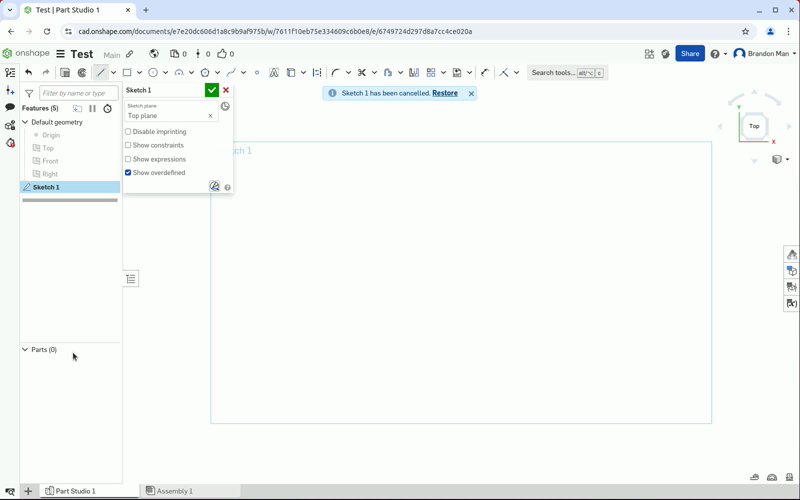
mouse_move(361, 183)
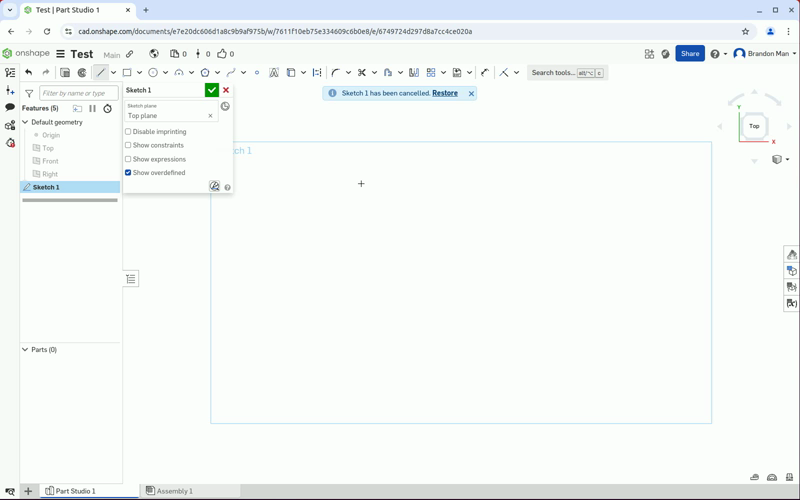
click(361, 183)
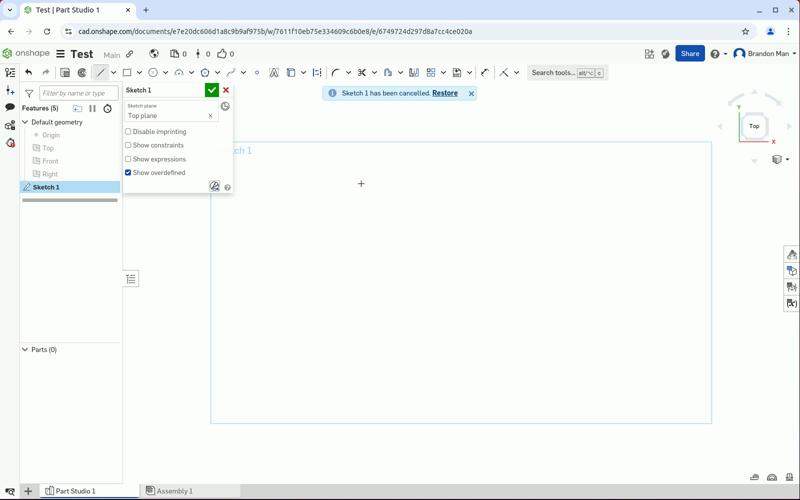
key_up(shift)
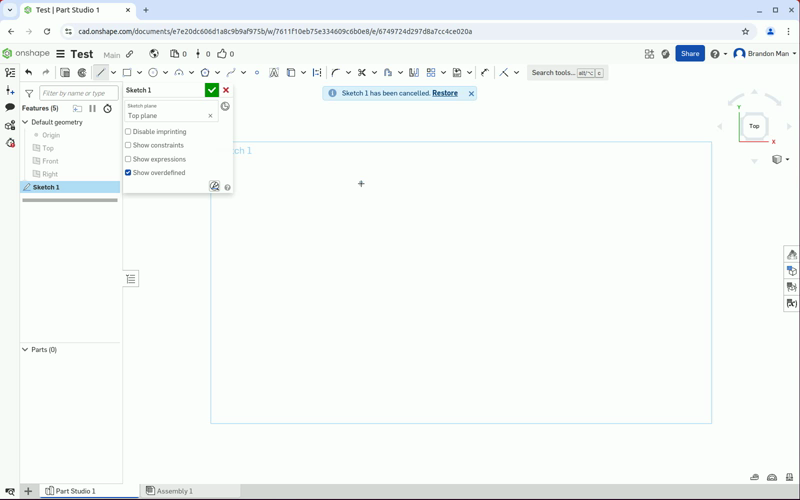
key_down(shift)
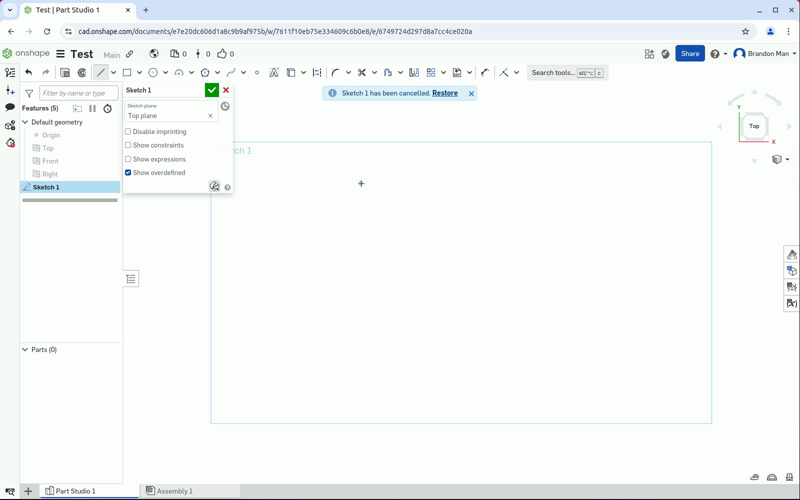
mouse_move(559, 381)
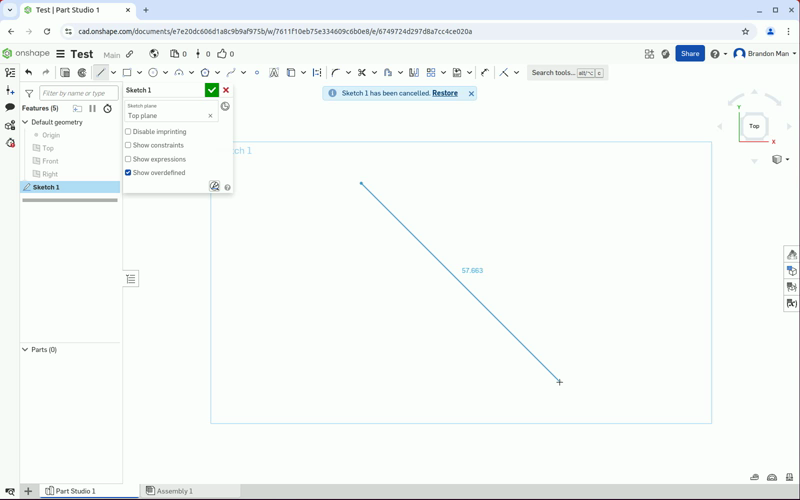
click(559, 381)
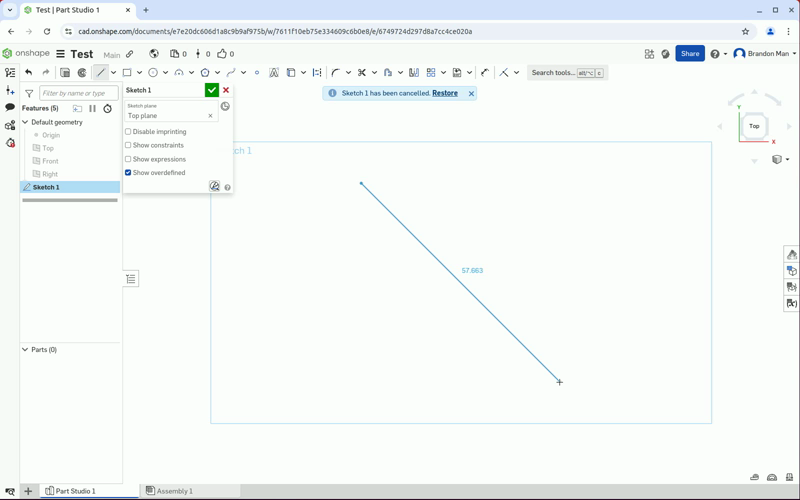
key_up(shift)
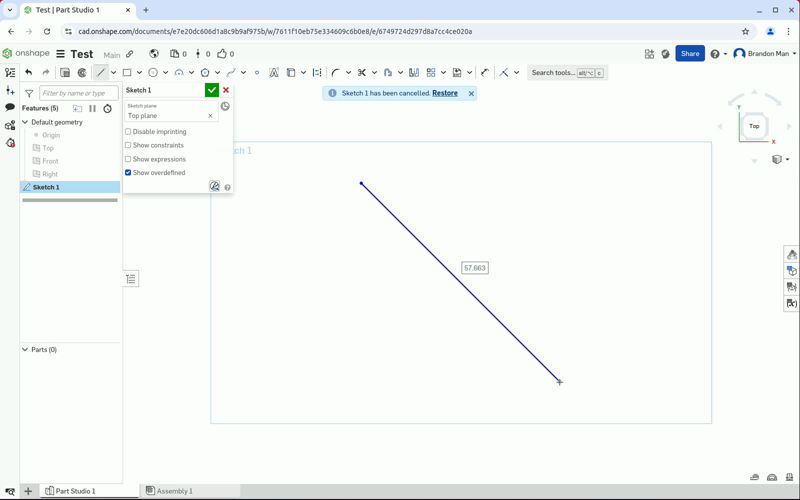
key_down(shift)
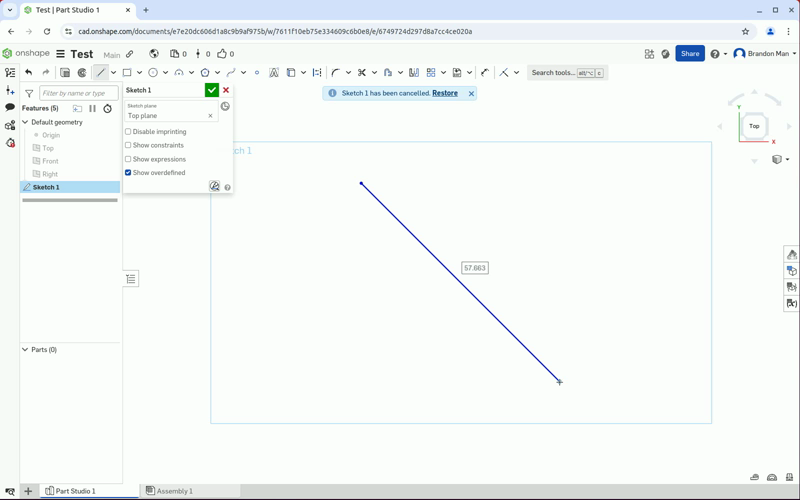
mouse_move(559, 183)
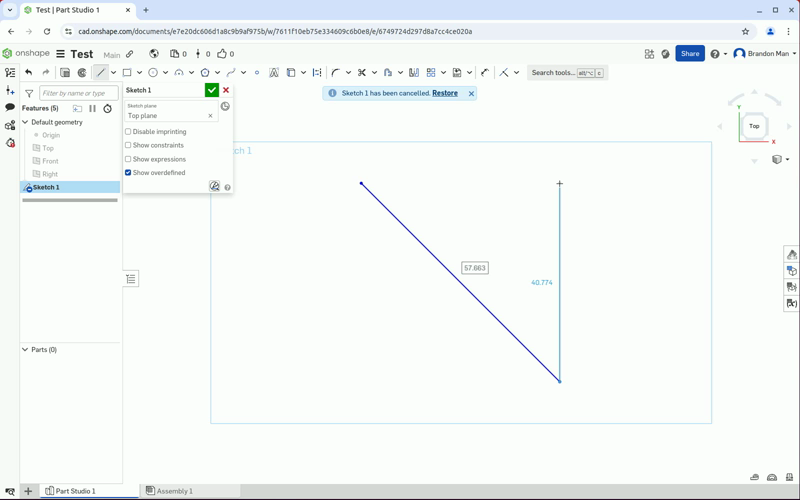
click(559, 183)
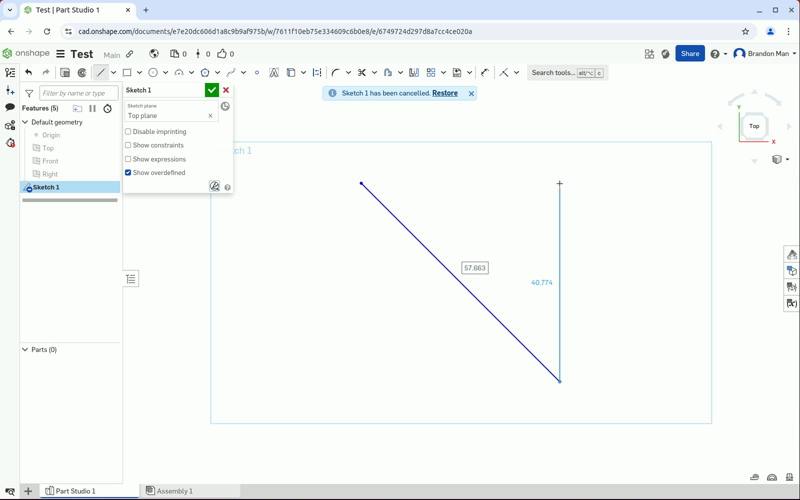
key_up(shift)
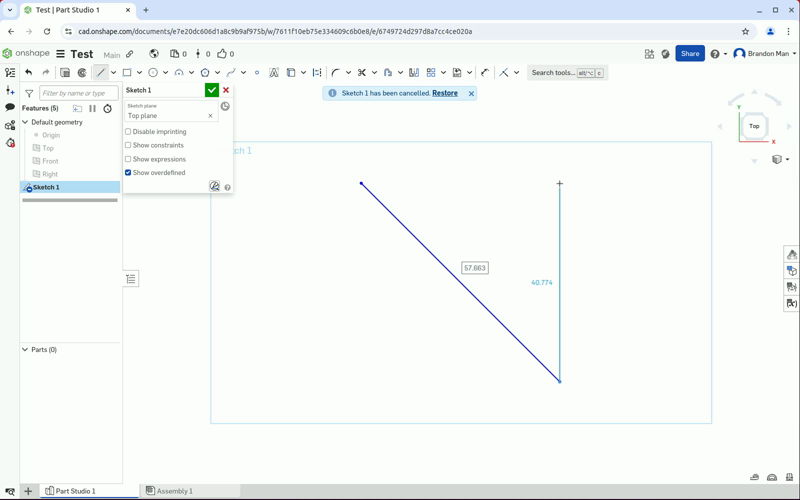
key_down(shift)
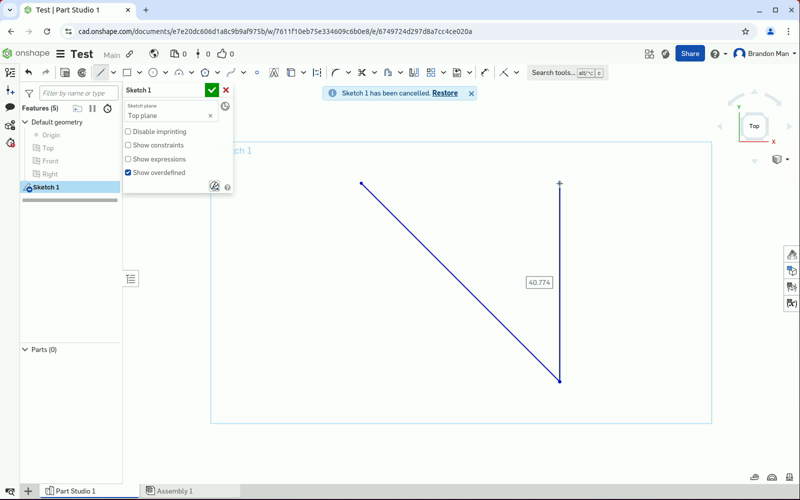
mouse_move(361, 183)
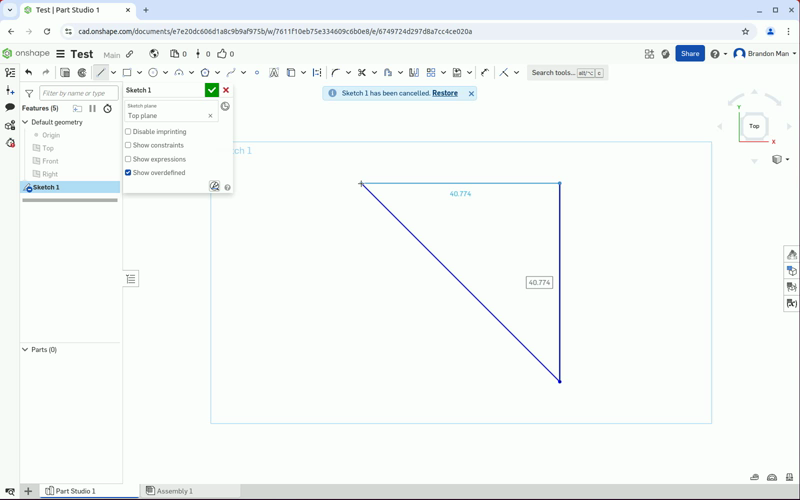
key_up(shift)
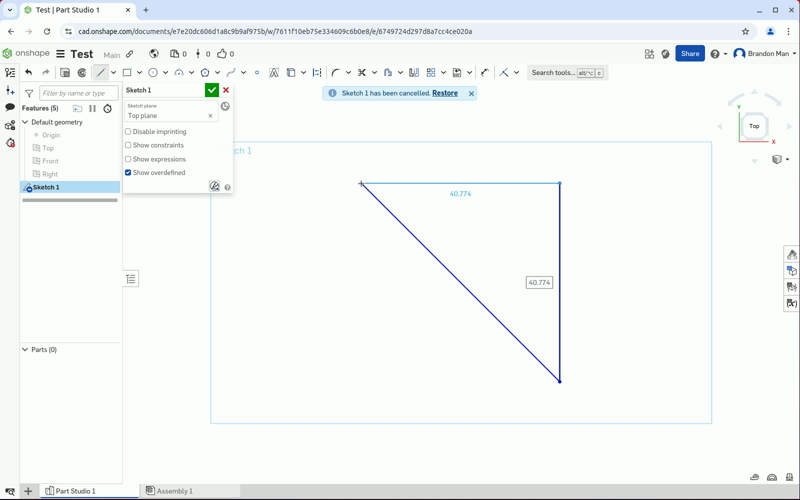
click(361, 183)
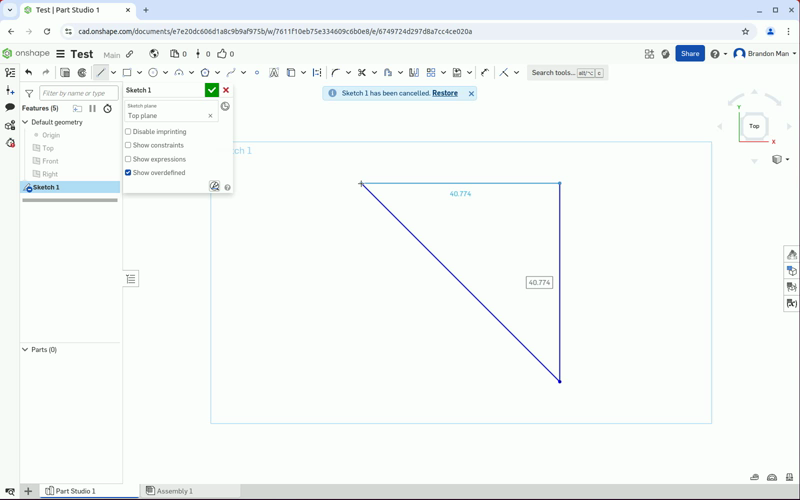
key(esc)
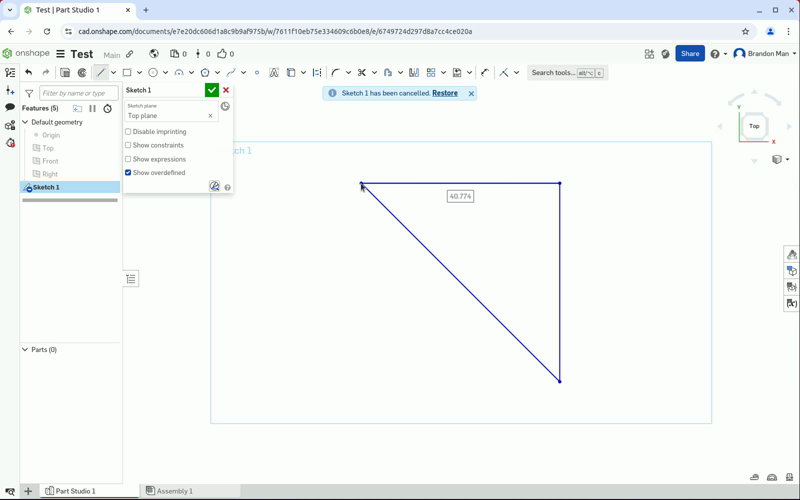
mouse_move(455, 199)
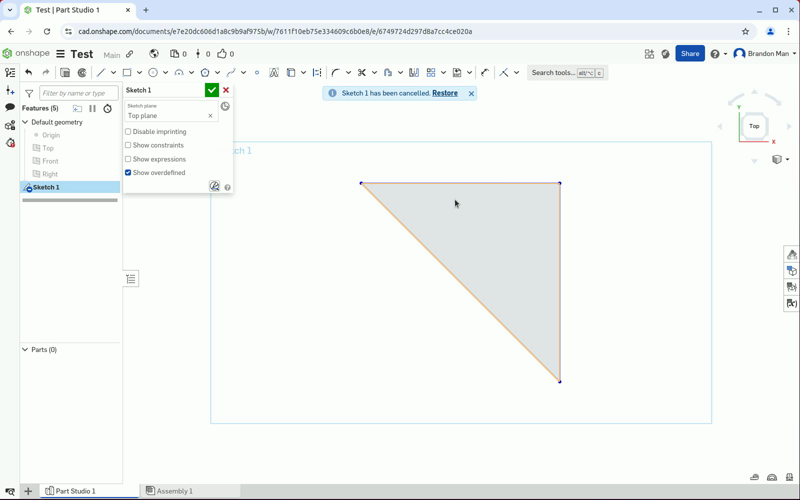
click(455, 199)
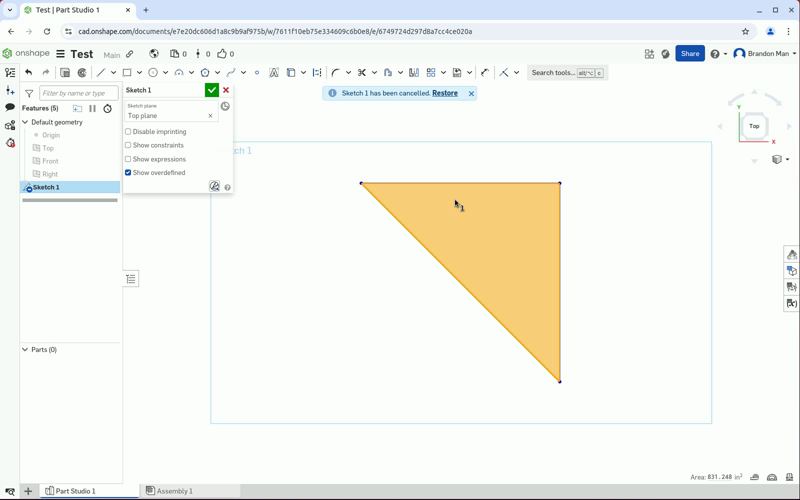
mouse_move(73, 352)
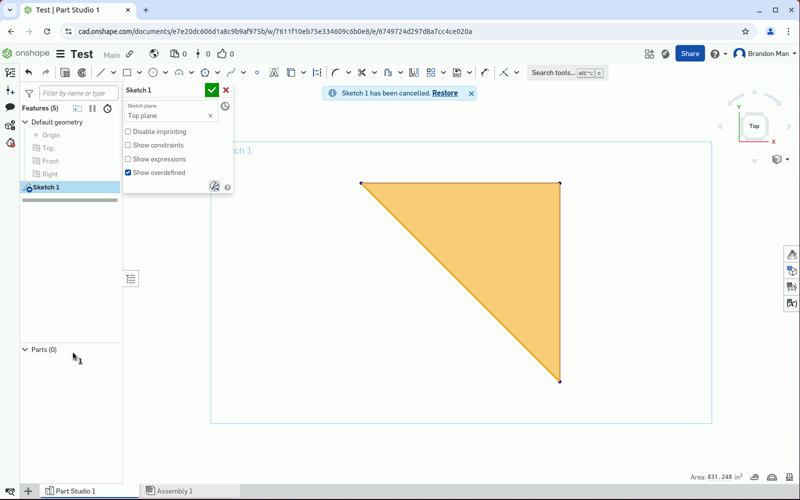
key(shift+y)
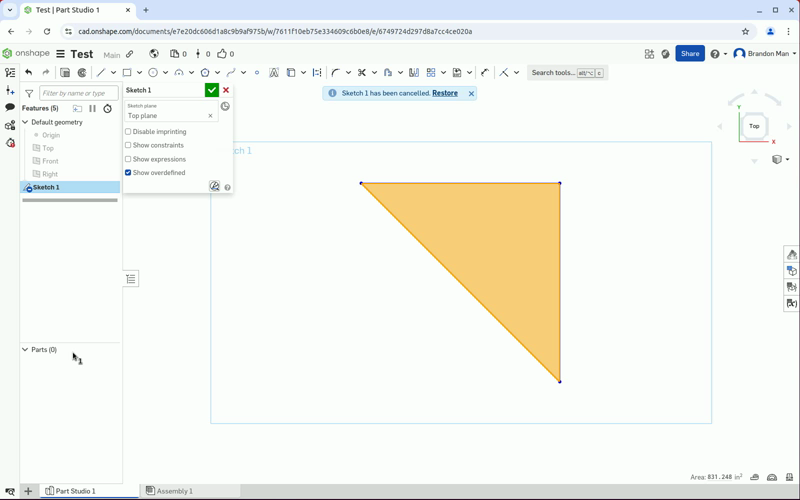
key(shift+e)
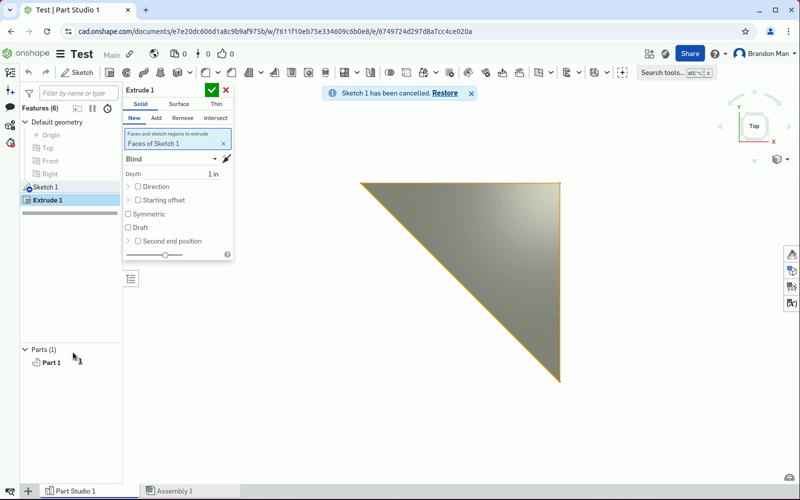
mouse_move(143, 106)
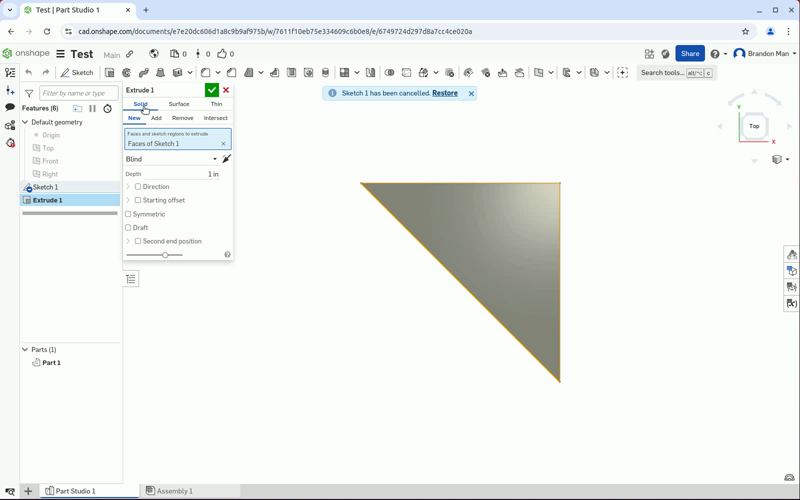
click(143, 106)
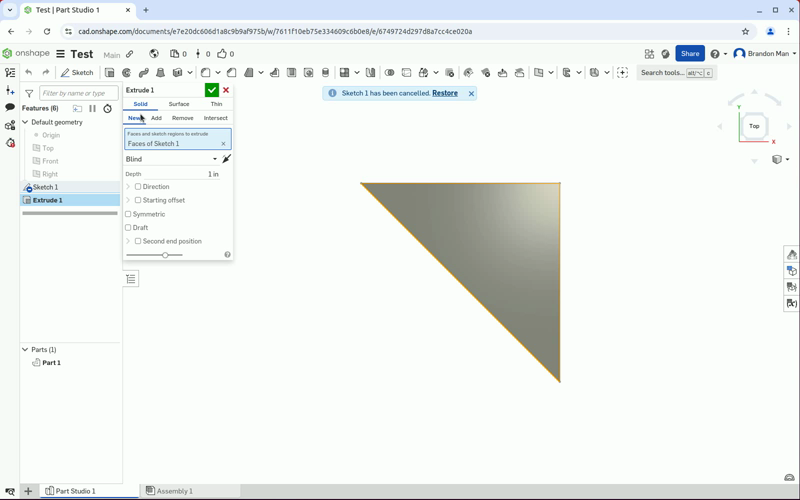
mouse_move(137, 120)
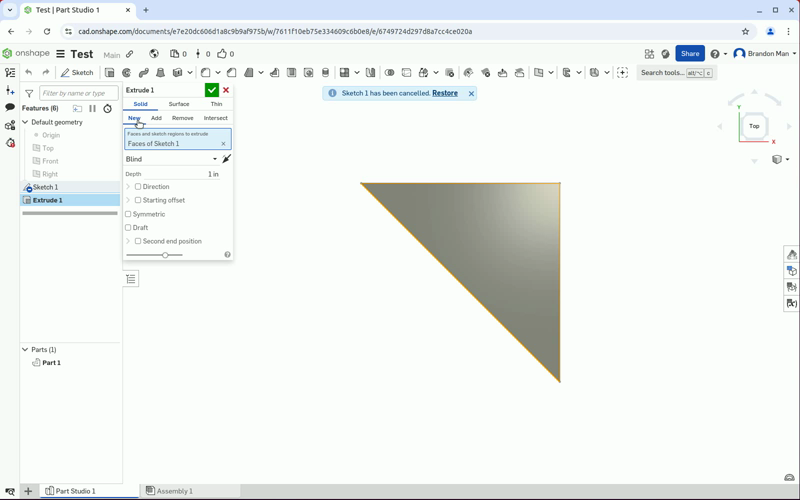
click(137, 120)
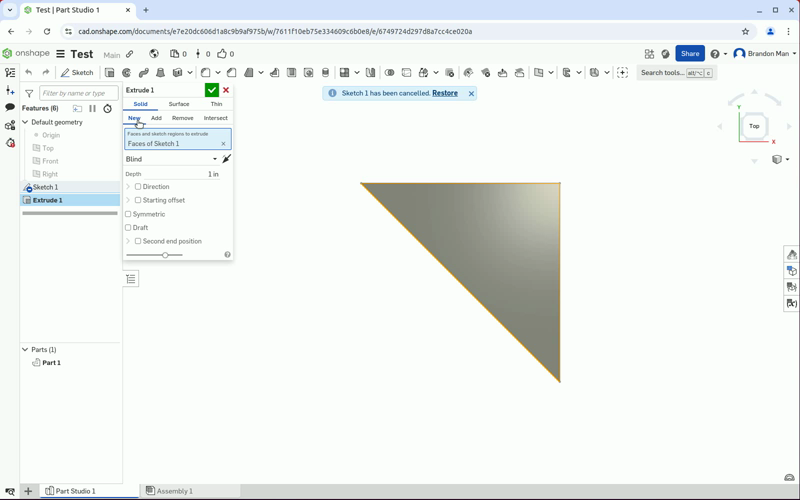
key(tab, 4)
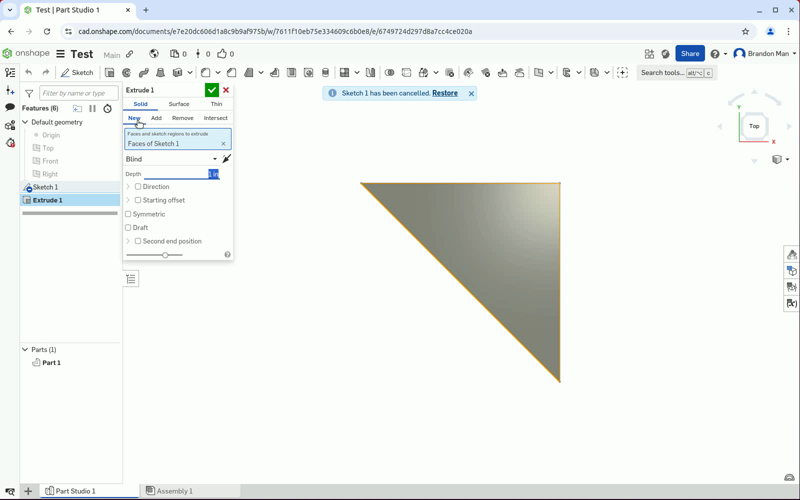
text(23.108)
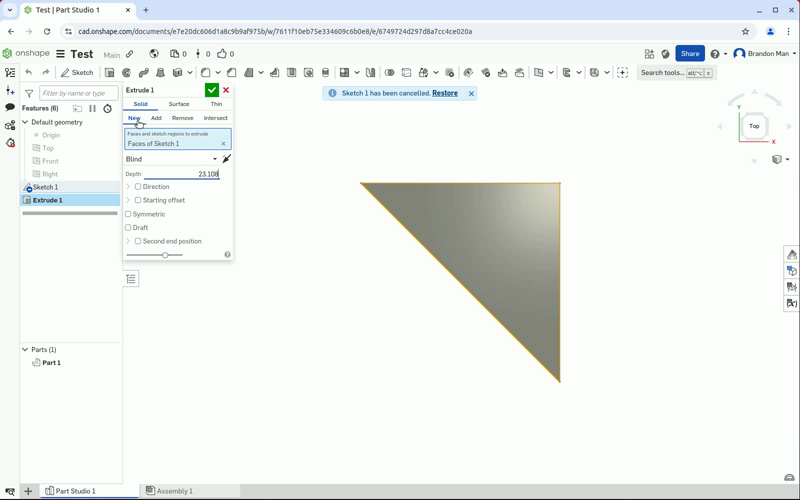
key(enter)
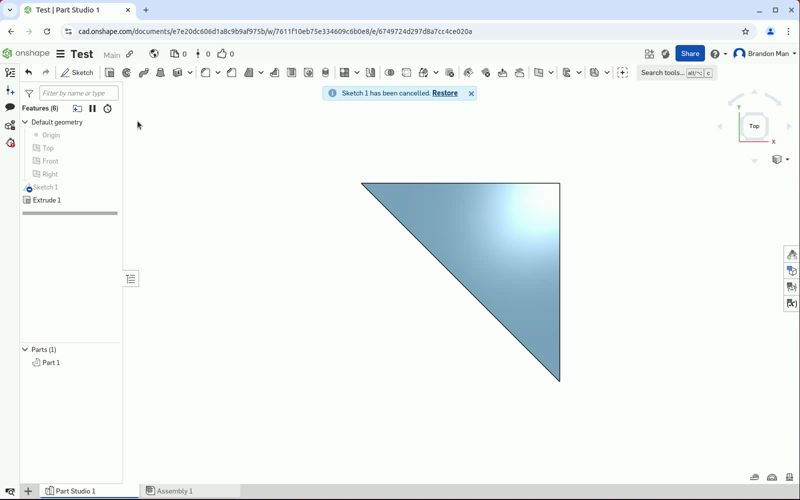
key(shift+h)
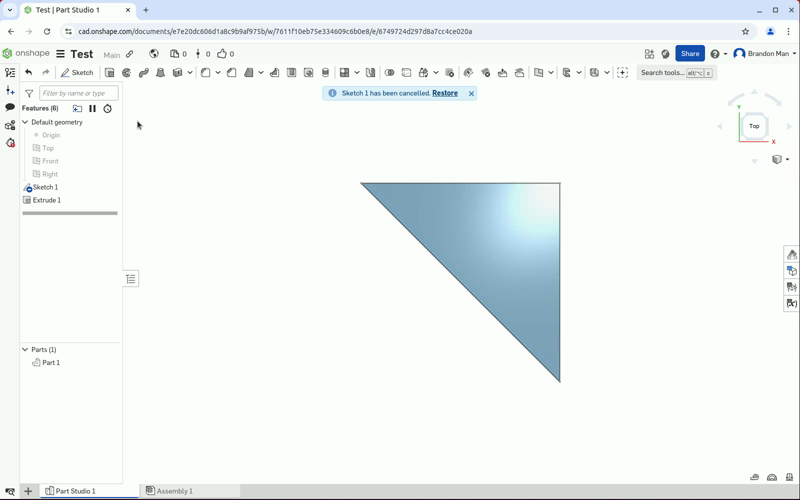
key(shift+h)
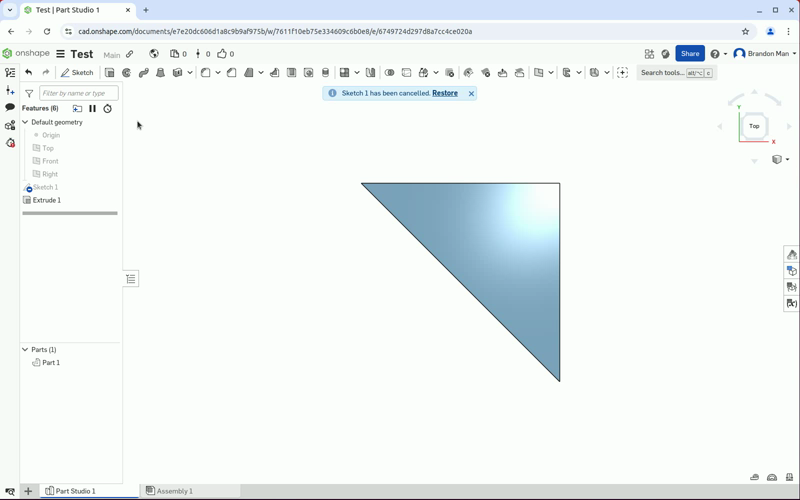
mouse_move(73, 189)
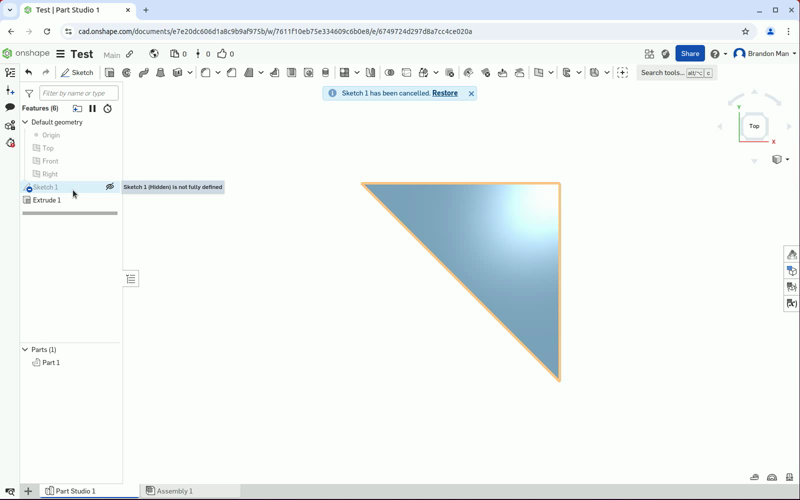
click(73, 189)
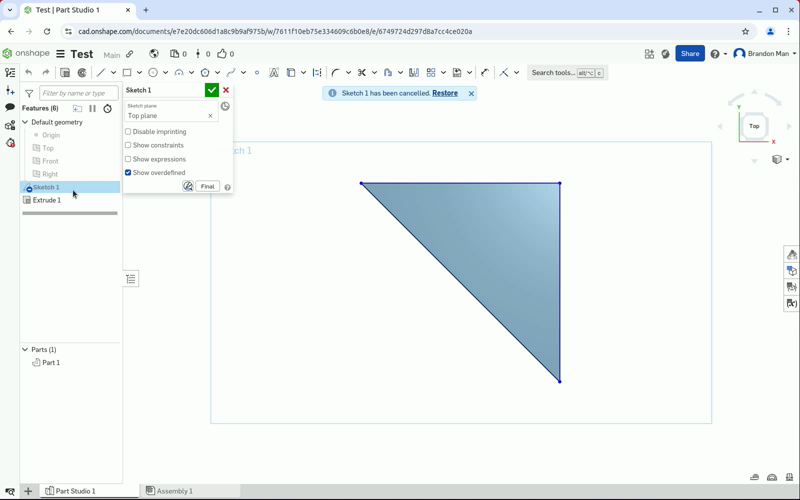
mouse_move(229, 92)
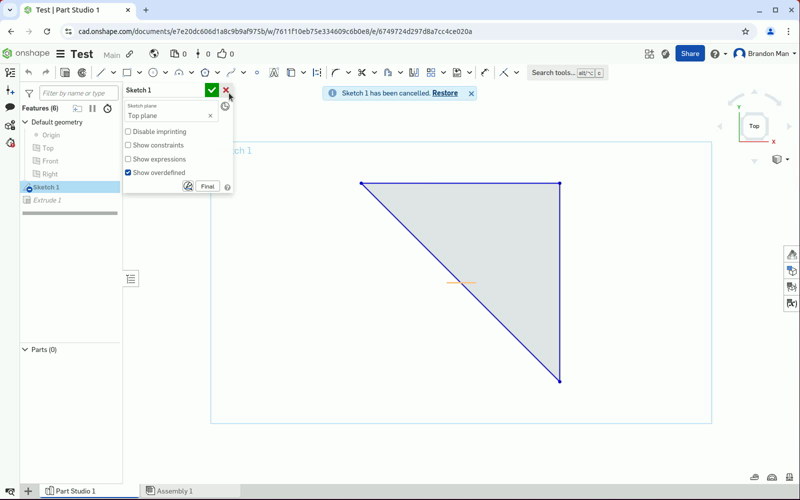
click(229, 92)
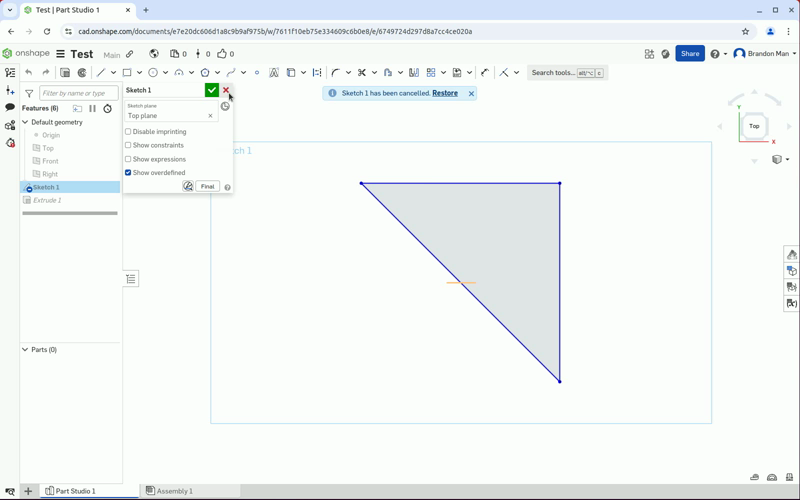
key(shift+s)
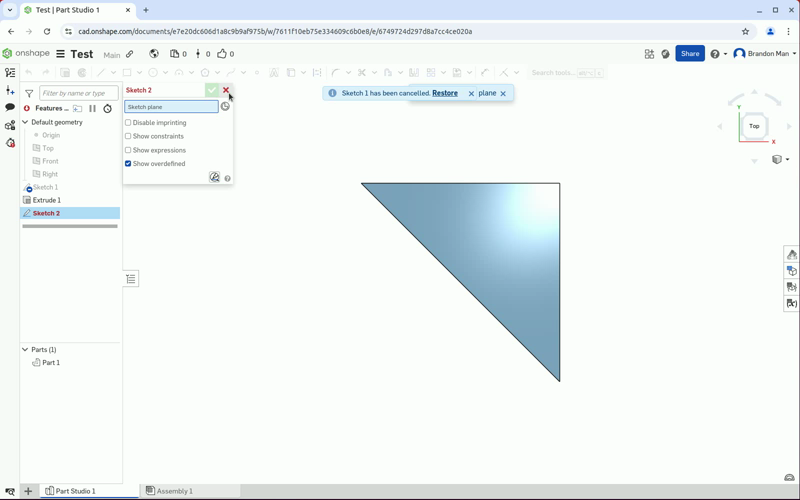
mouse_move(73, 150)
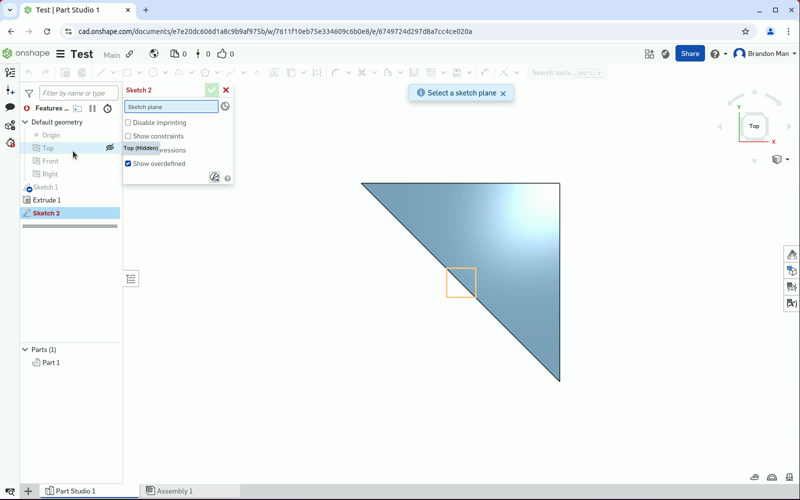
click(73, 150)
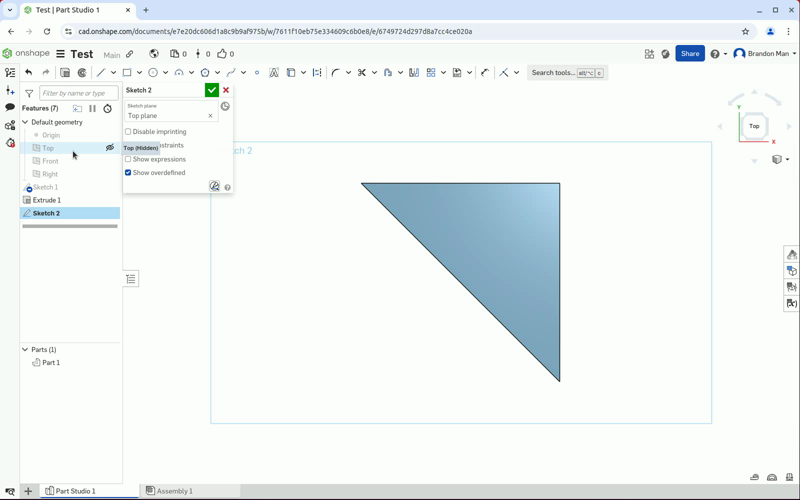
mouse_move(73, 352)
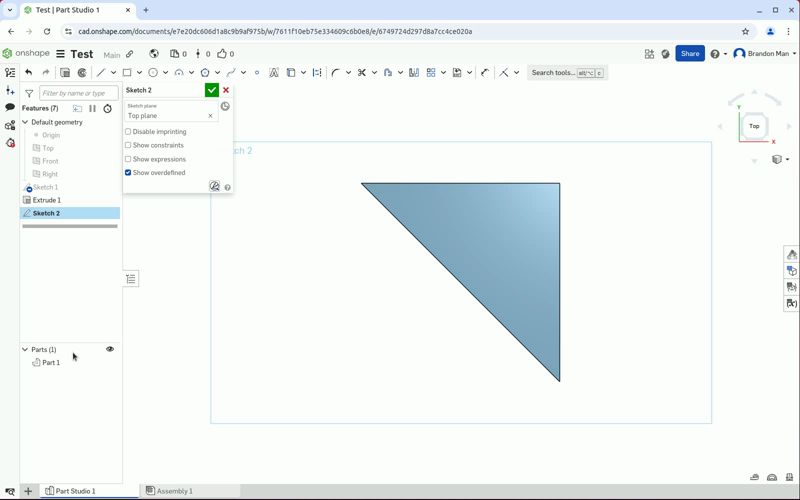
key(y)
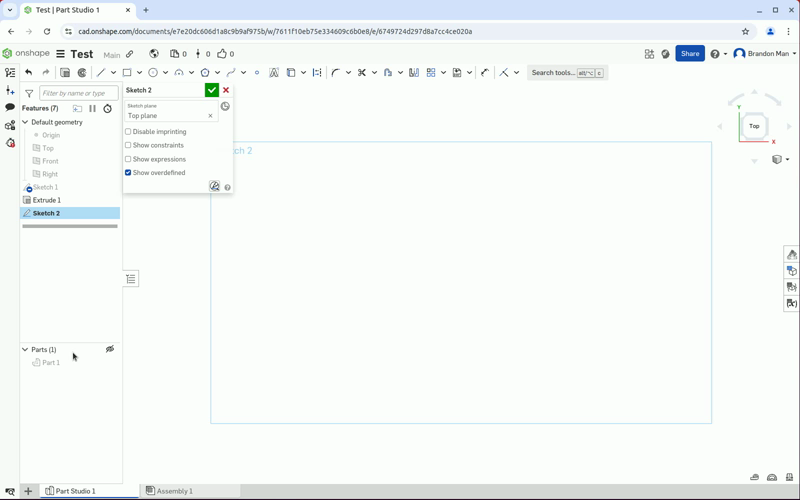
key(l)
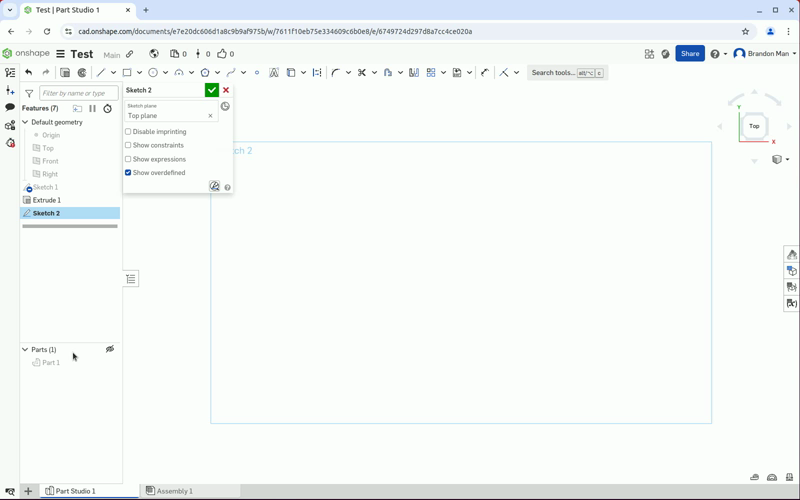
key_down(shift)
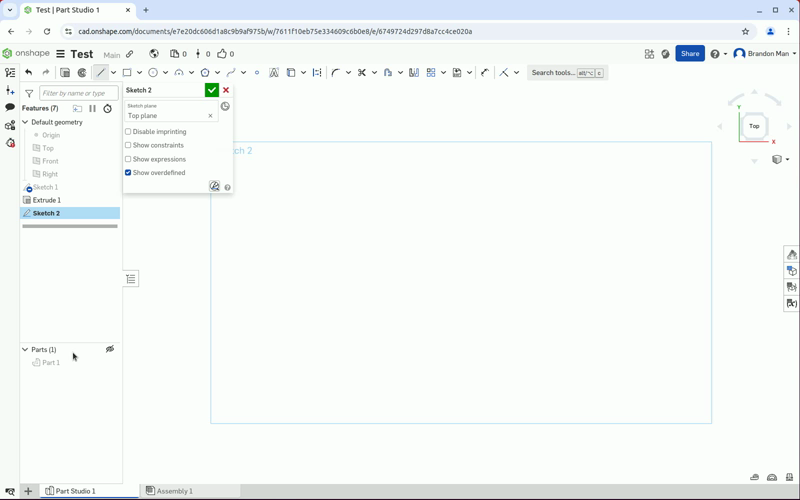
mouse_move(361, 382)
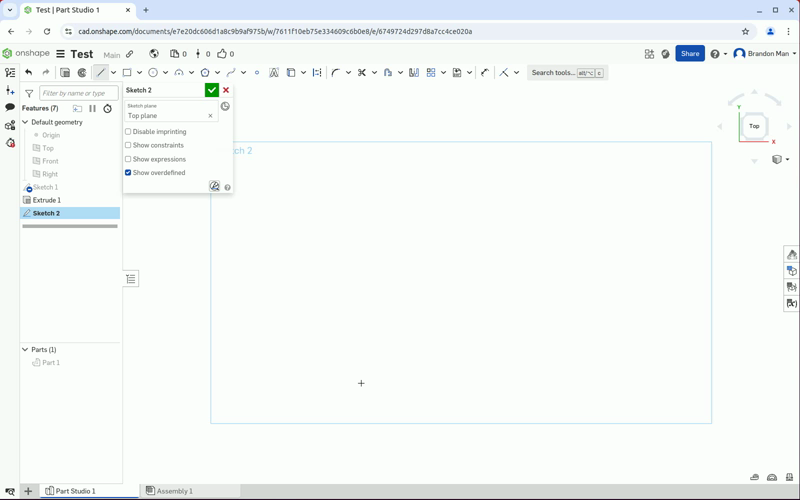
click(361, 382)
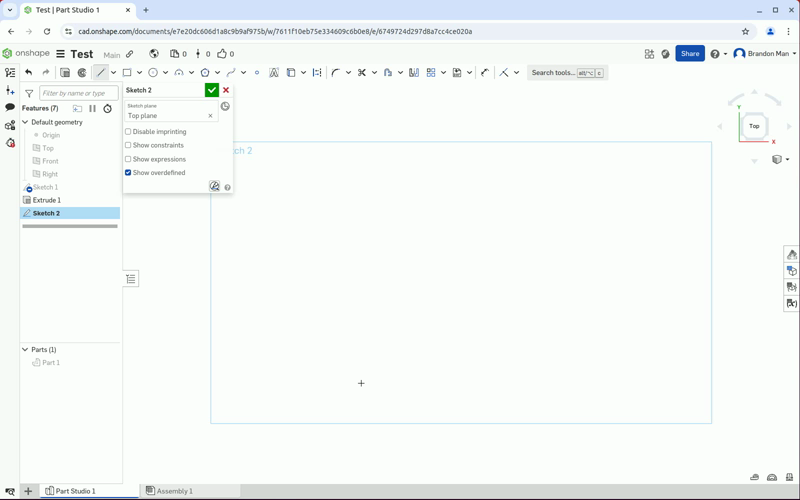
key_up(shift)
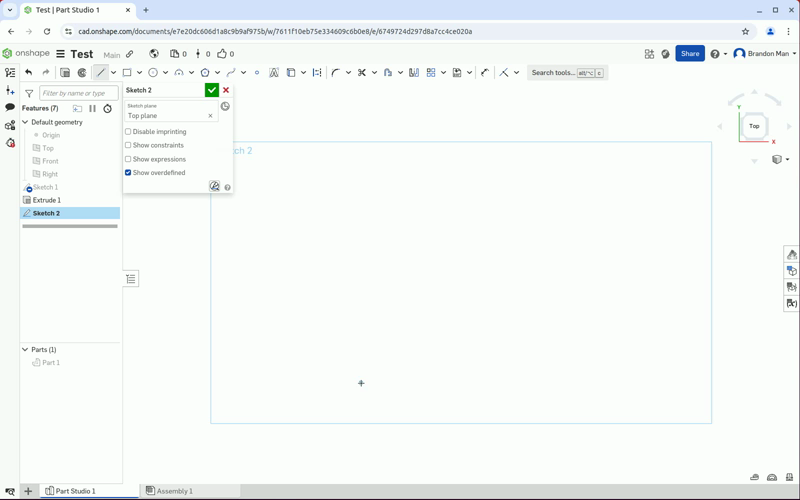
key_down(shift)
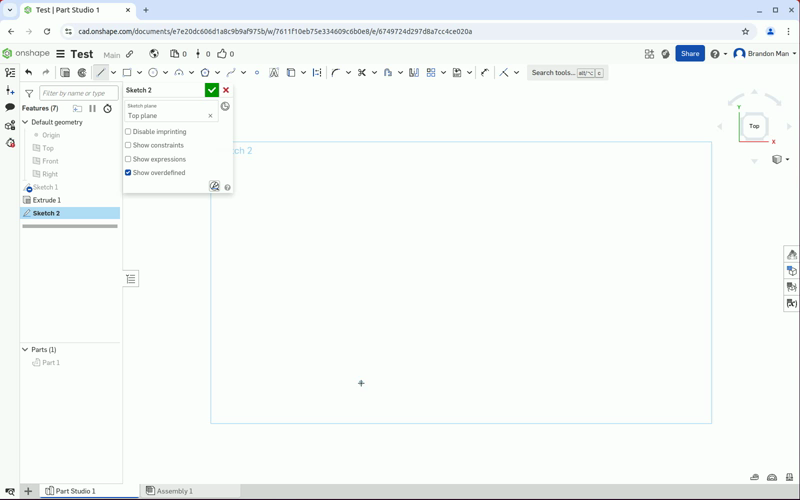
mouse_move(559, 382)
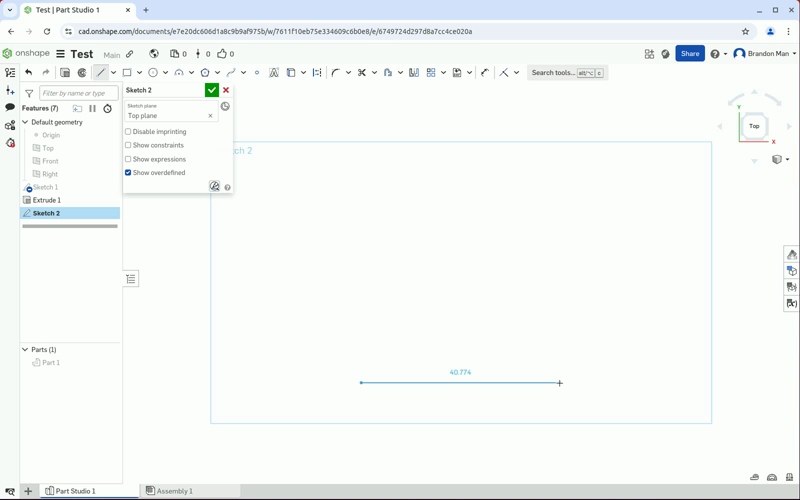
click(559, 382)
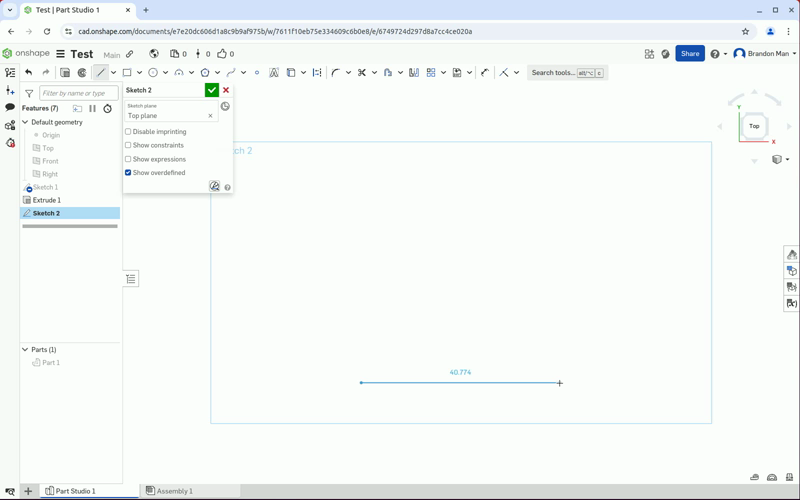
key_up(shift)
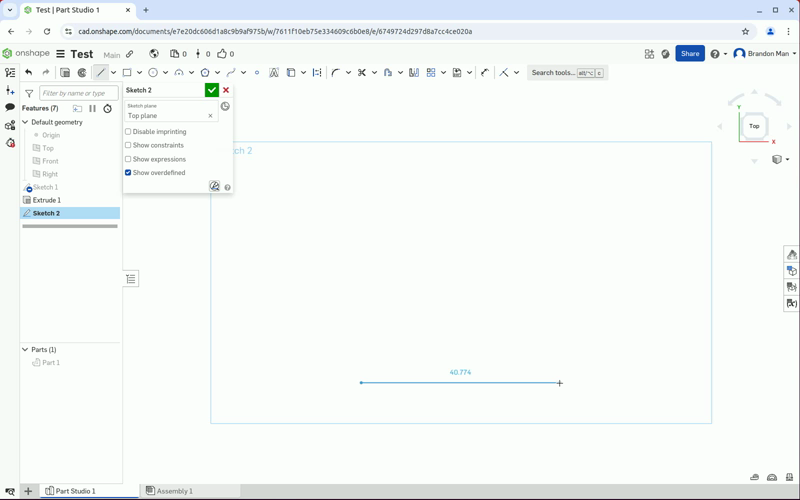
key_down(shift)
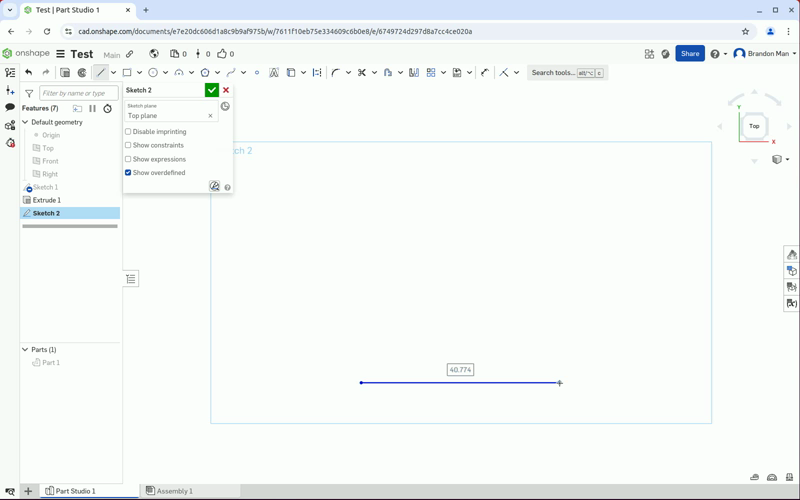
mouse_move(361, 184)
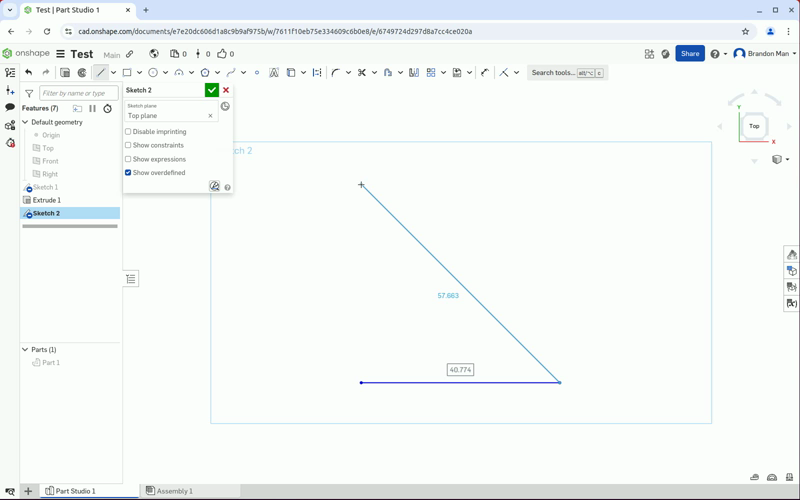
click(361, 184)
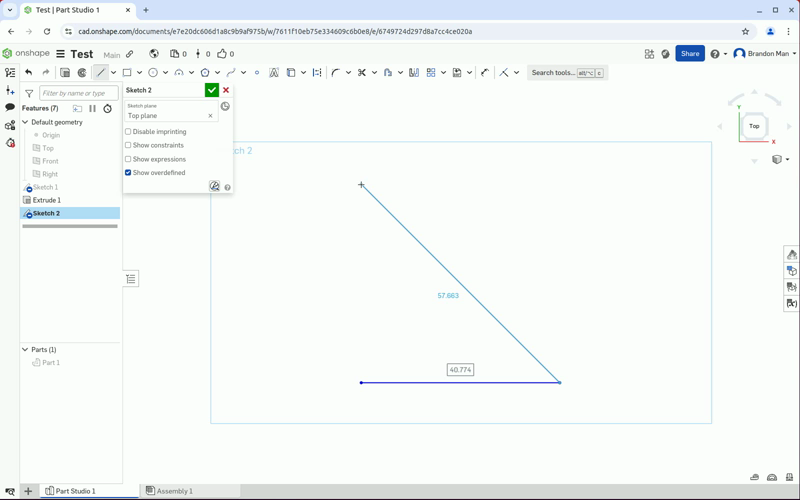
key_up(shift)
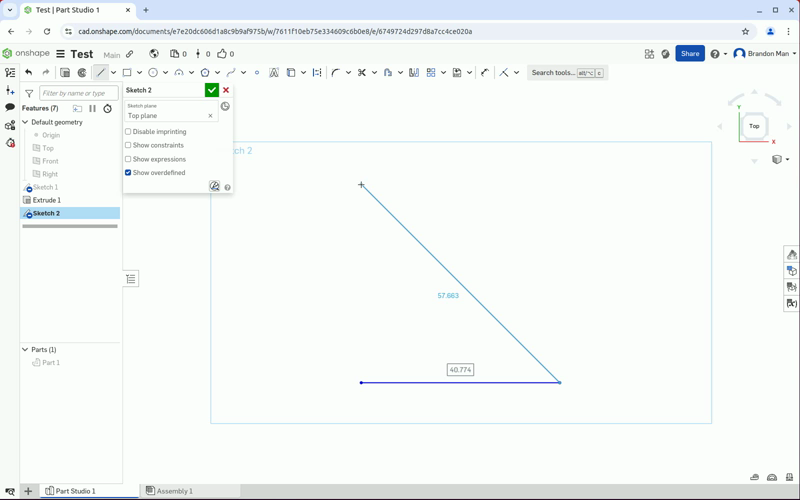
key_down(shift)
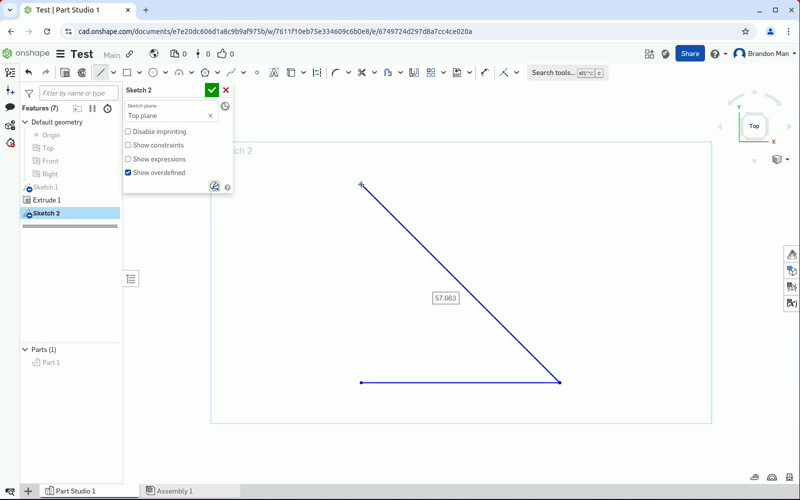
mouse_move(361, 382)
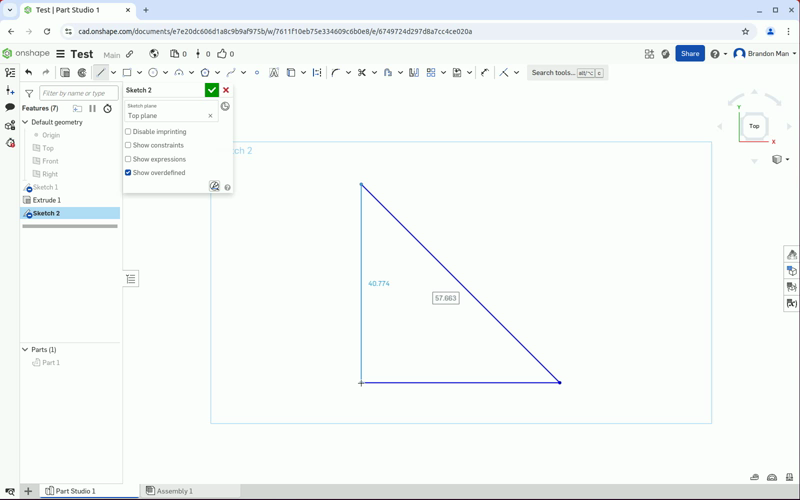
key_up(shift)
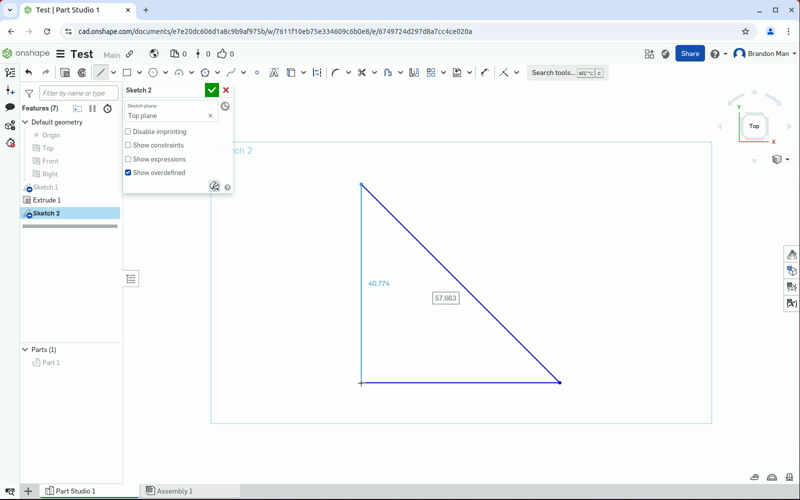
click(361, 382)
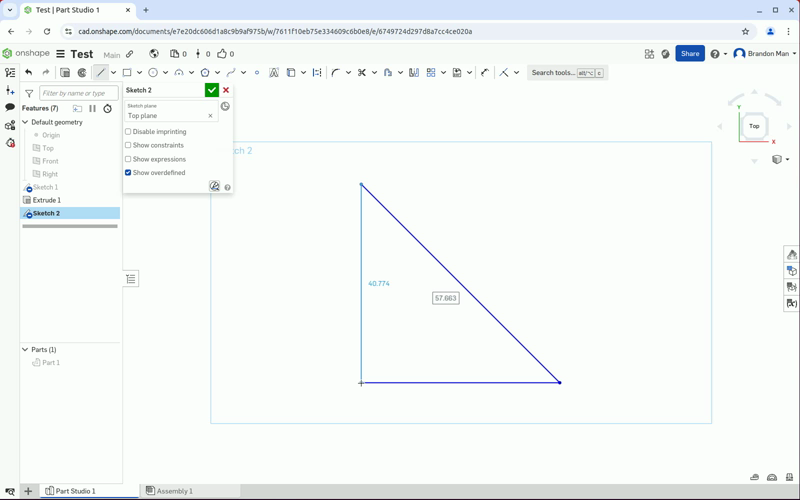
key(esc)
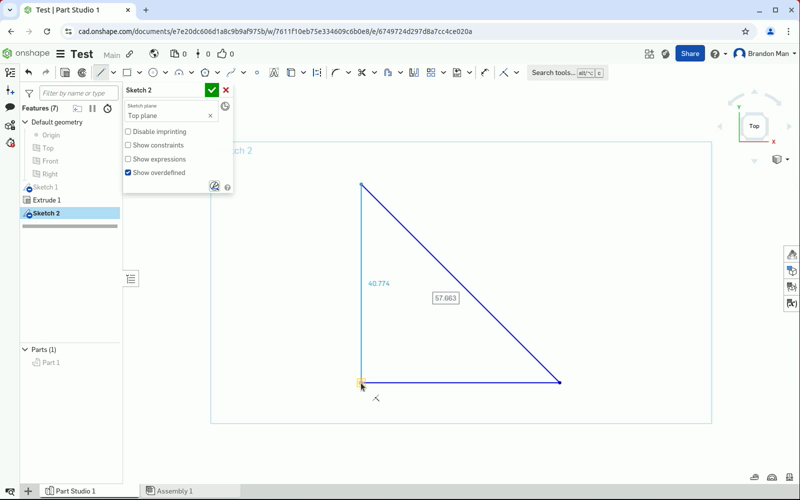
mouse_move(407, 312)
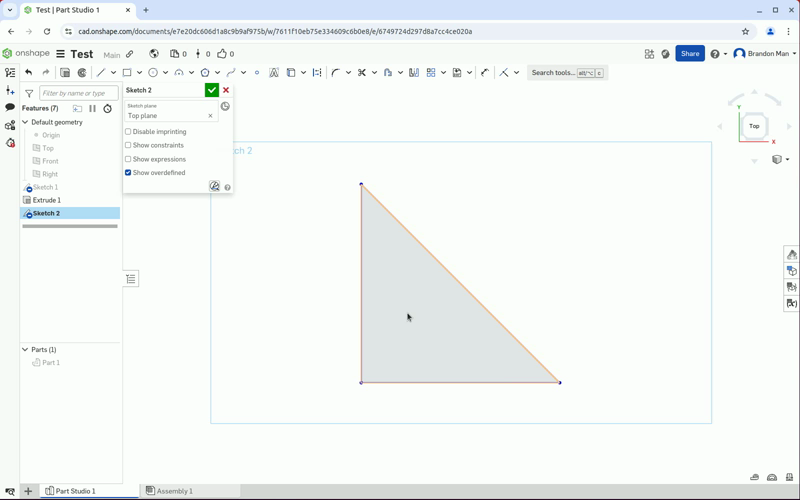
click(407, 312)
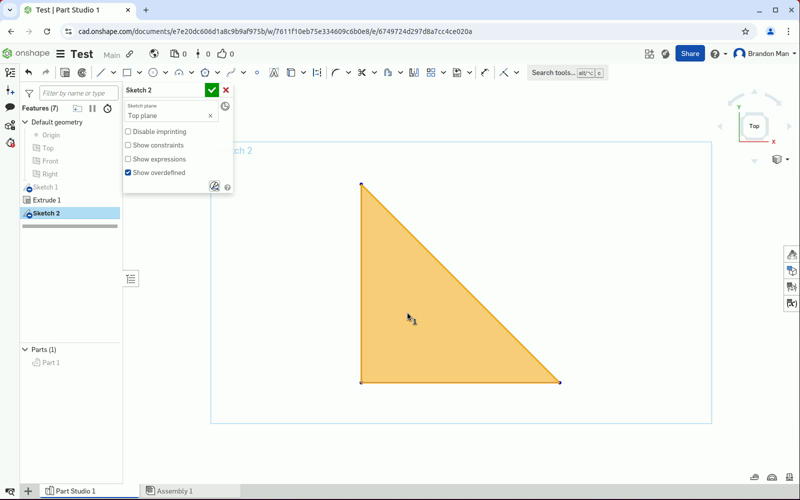
mouse_move(73, 352)
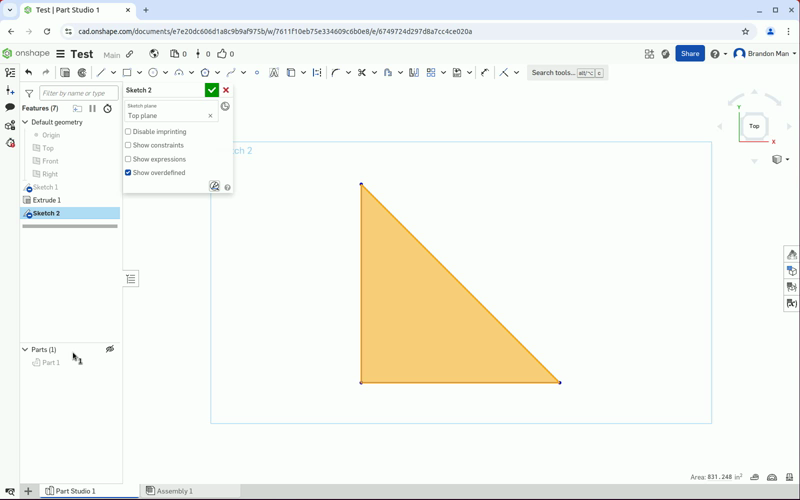
key(shift+y)
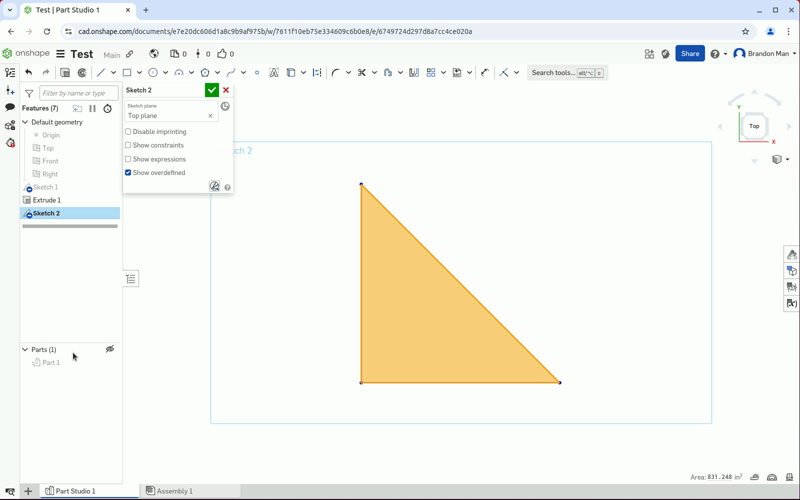
key(shift+e)
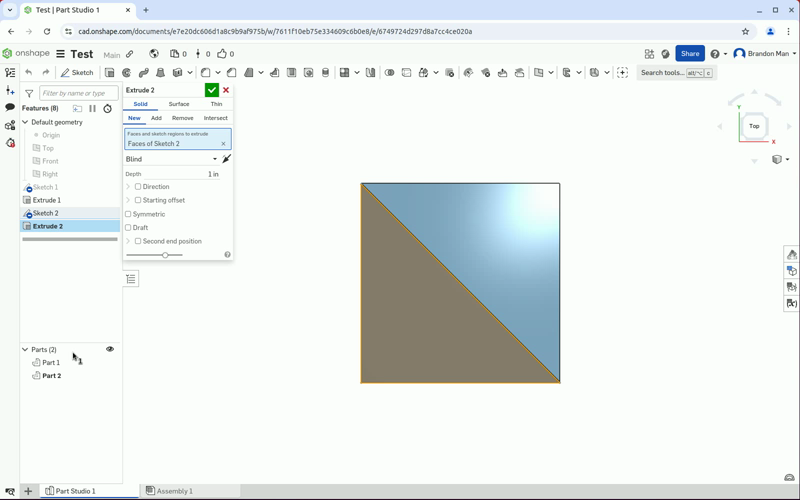
mouse_move(143, 106)
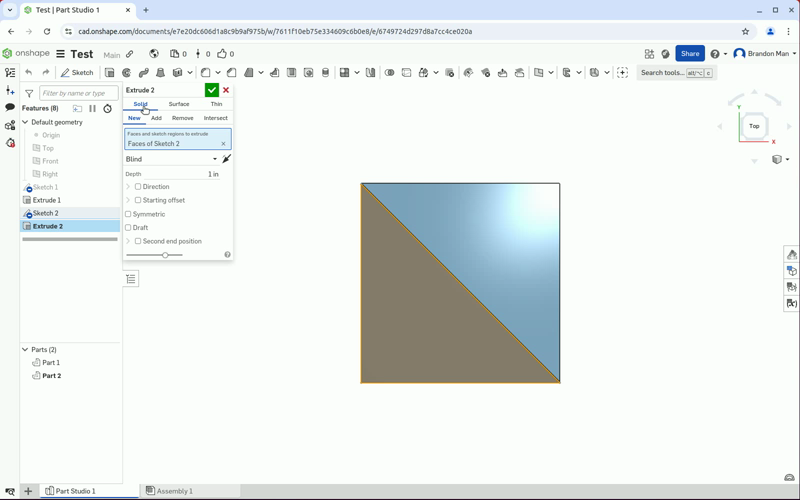
click(143, 106)
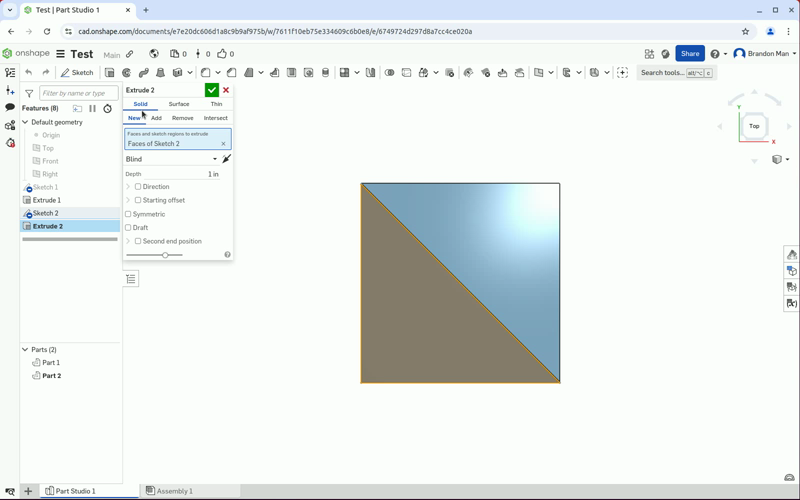
mouse_move(137, 120)
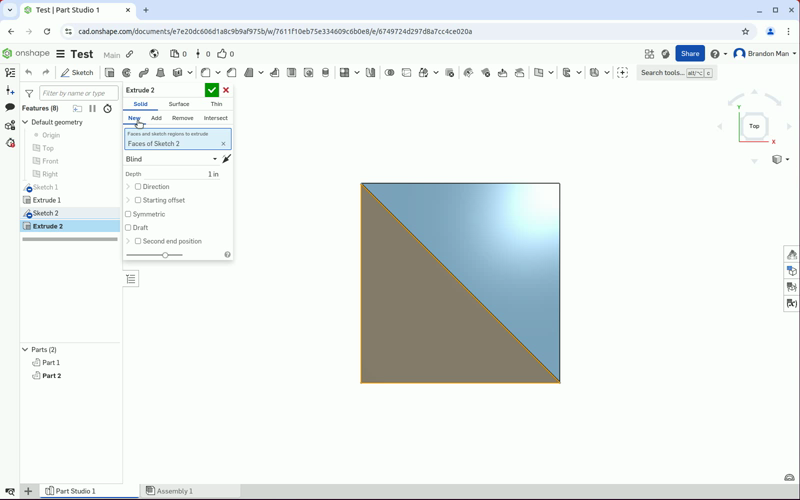
click(137, 120)
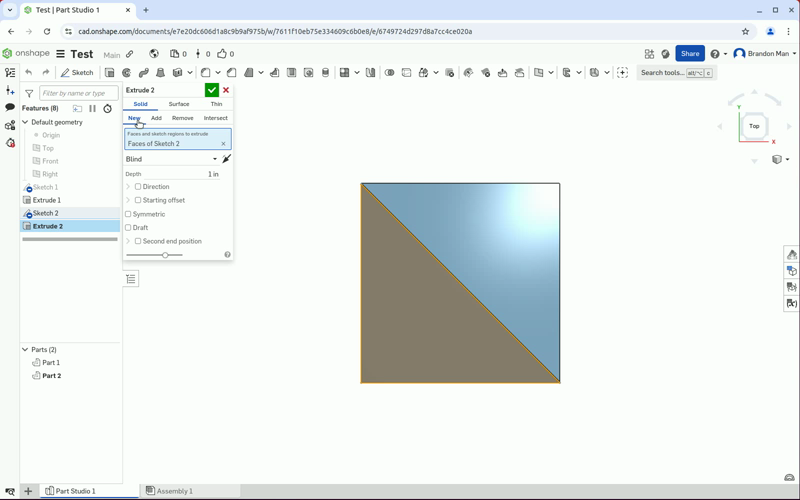
key(tab, 4)
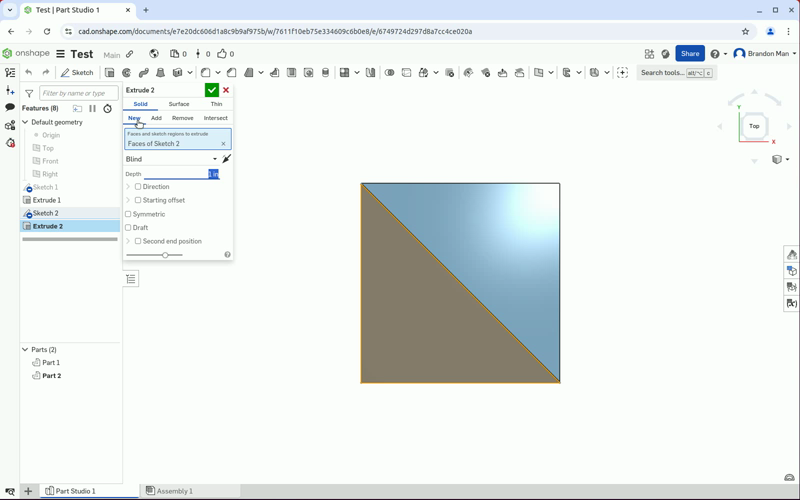
text(23.108)
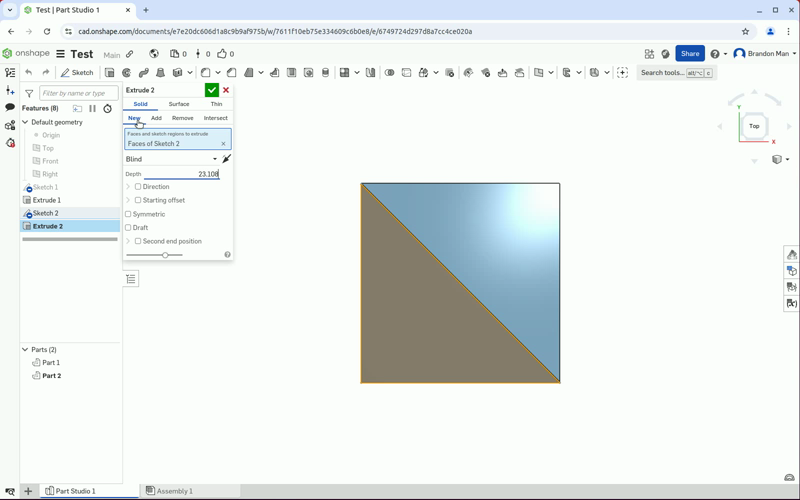
key(enter)
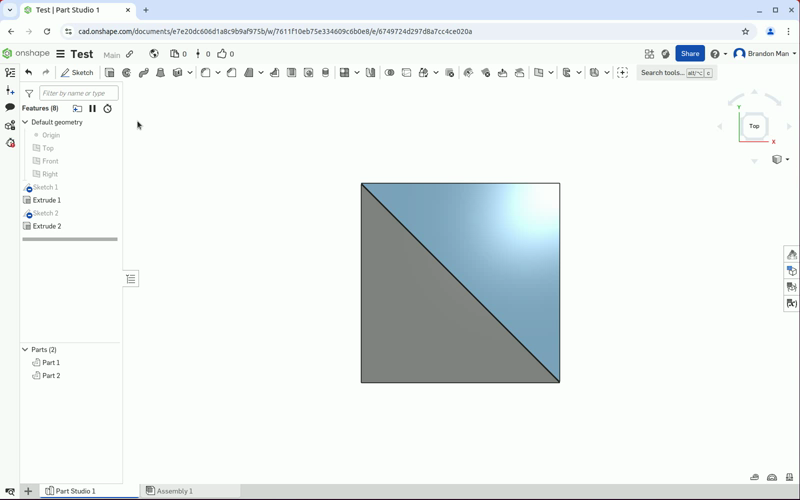
key(shift+h)
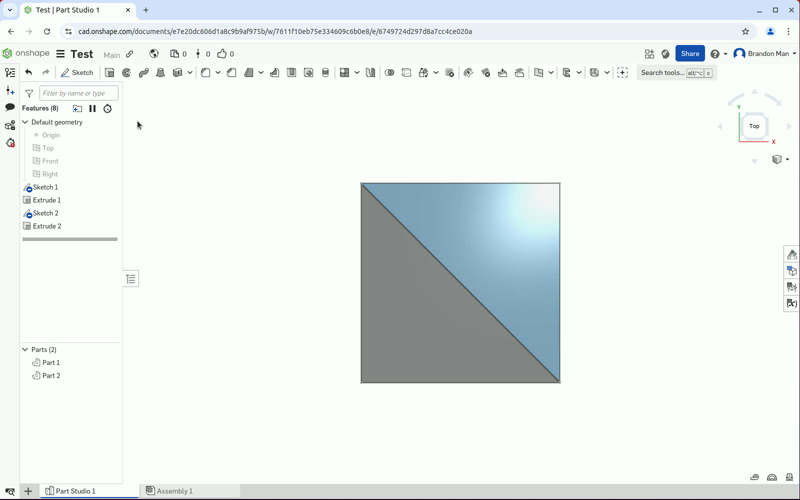
key(shift+h)
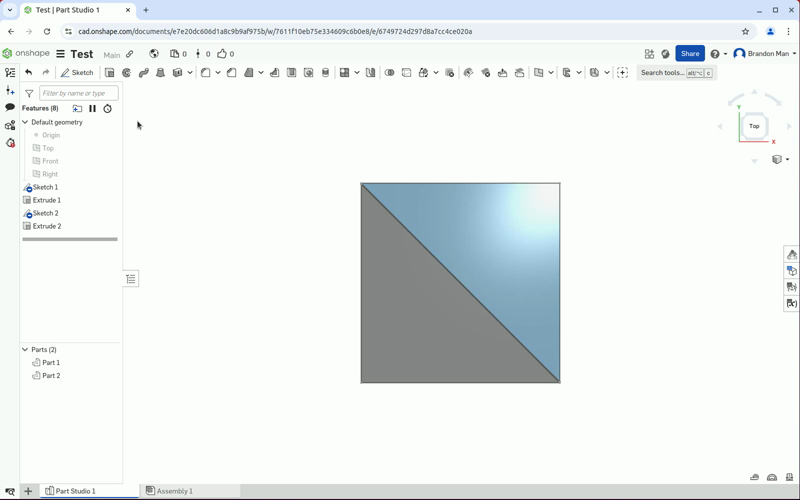
key(shift+7)
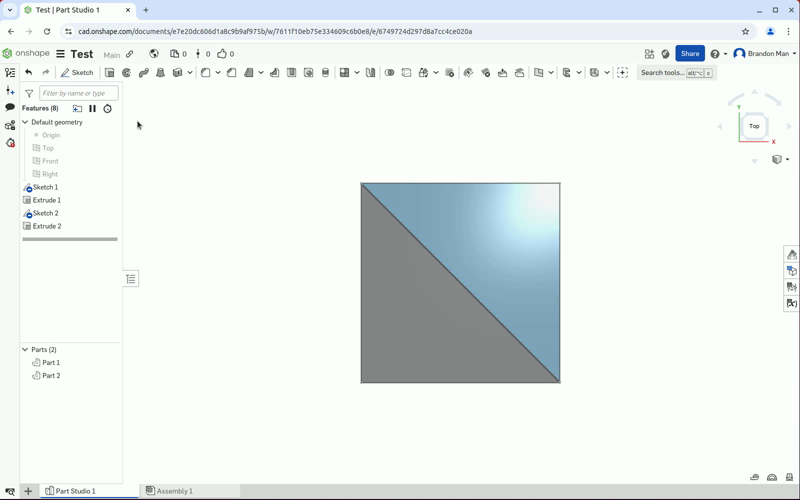
key(up, 3)
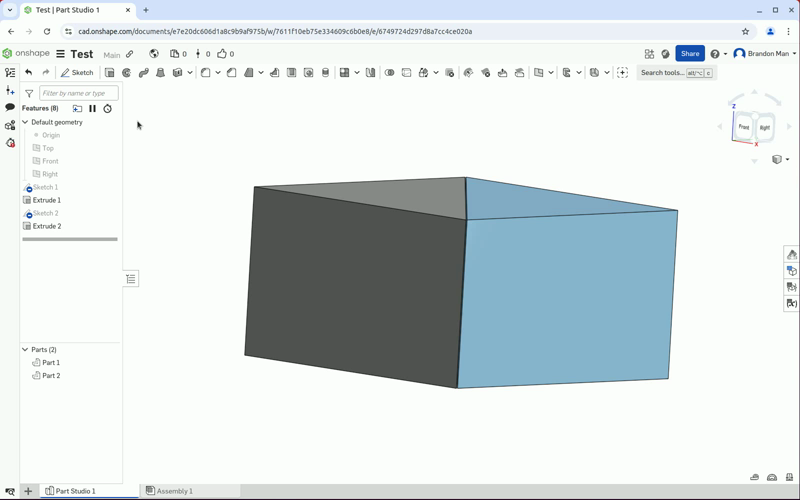
key(left, 3)
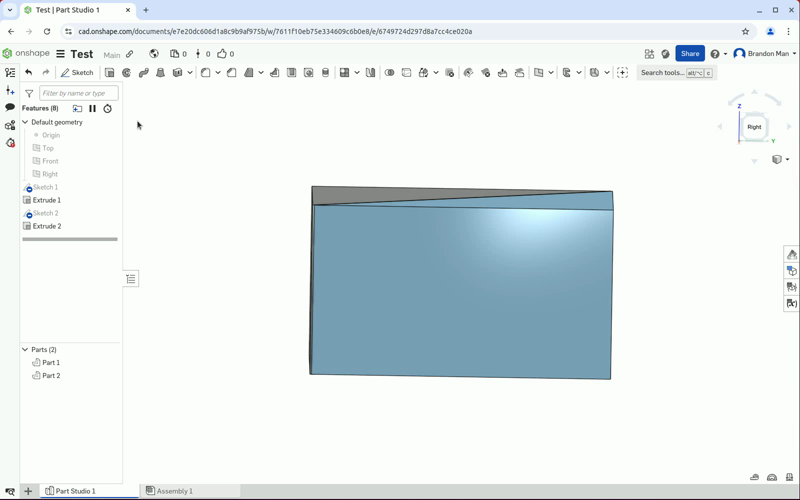
key(right, 3)
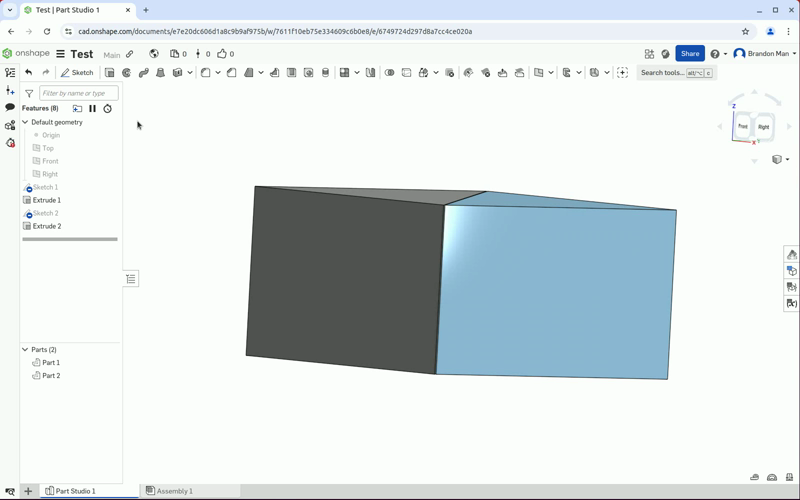
key(down, 3)
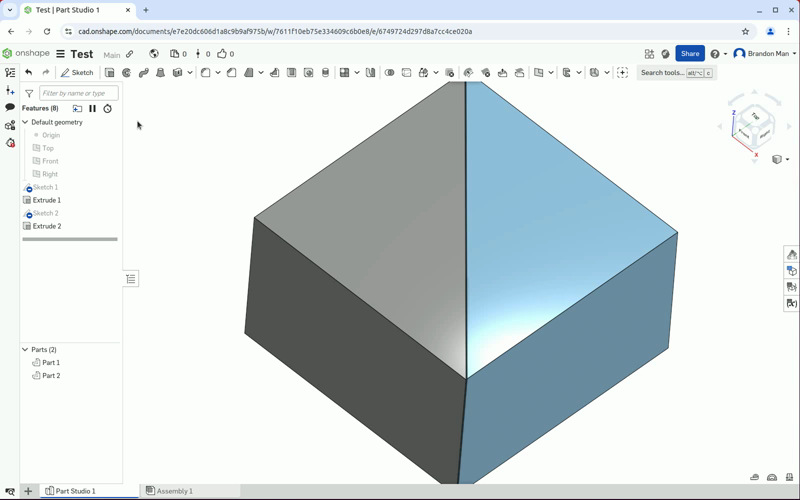
mouse_move(73, 189)
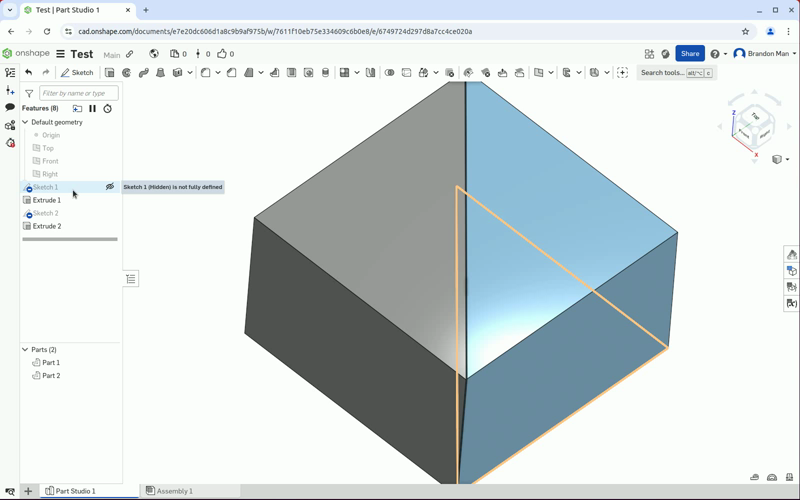
click(73, 189)